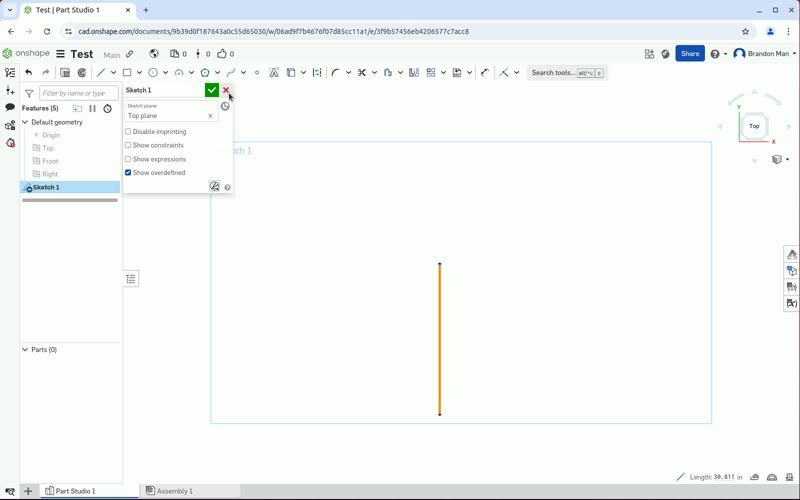
key(shift+h)
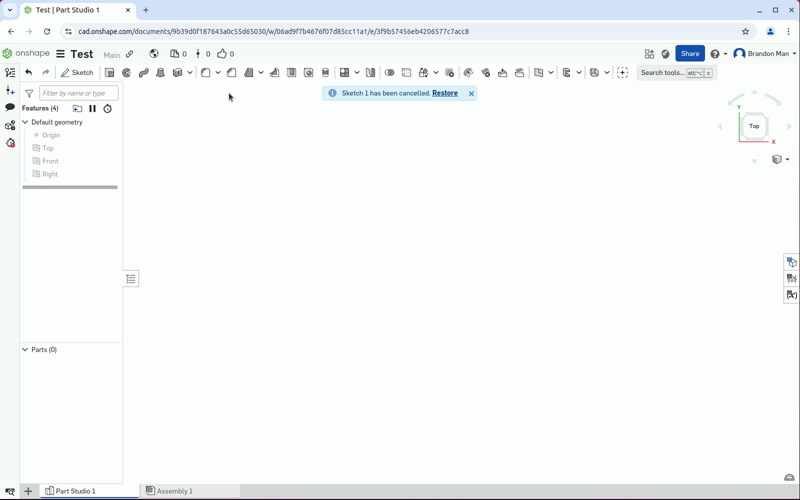
mouse_move(73, 352)
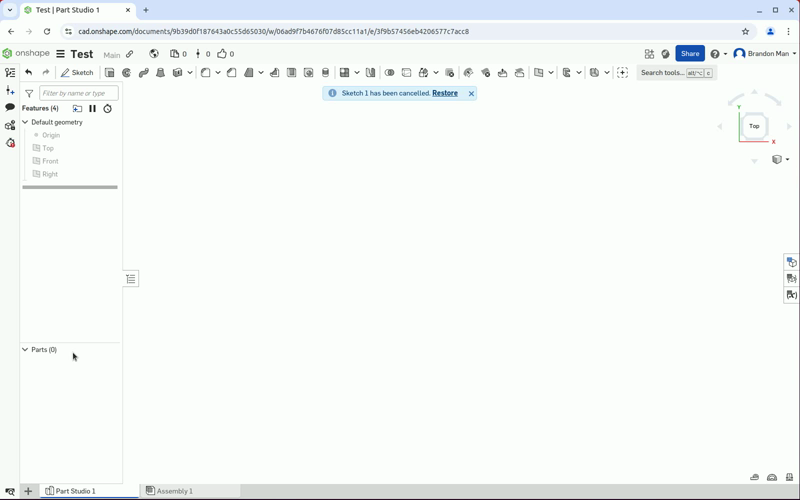
key(y)
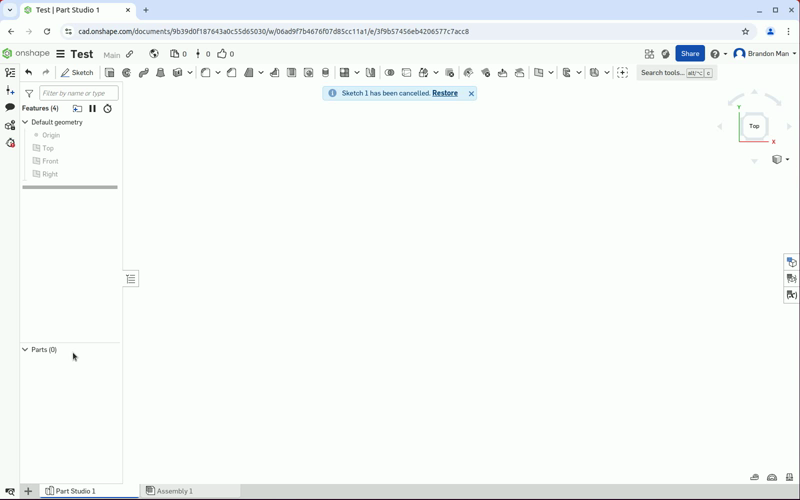
key(shift+p)
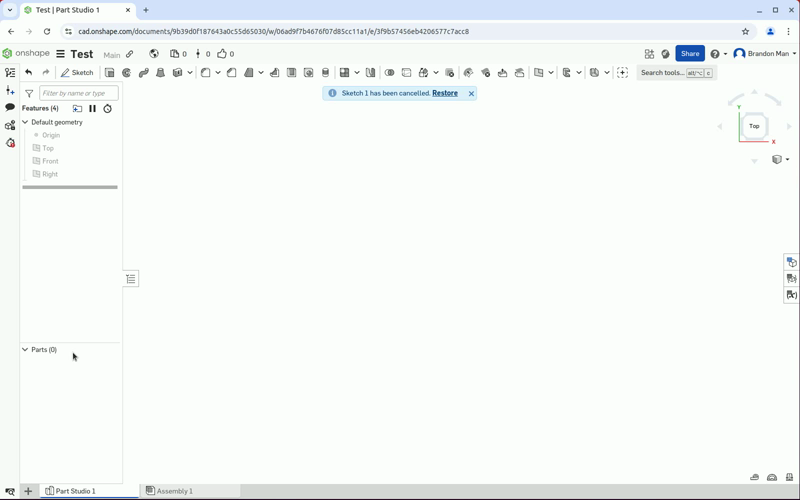
key(space)
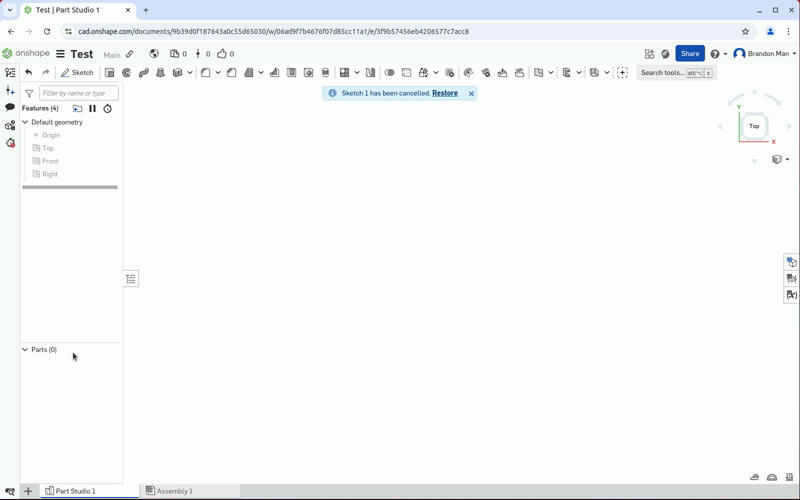
key_down(shift)
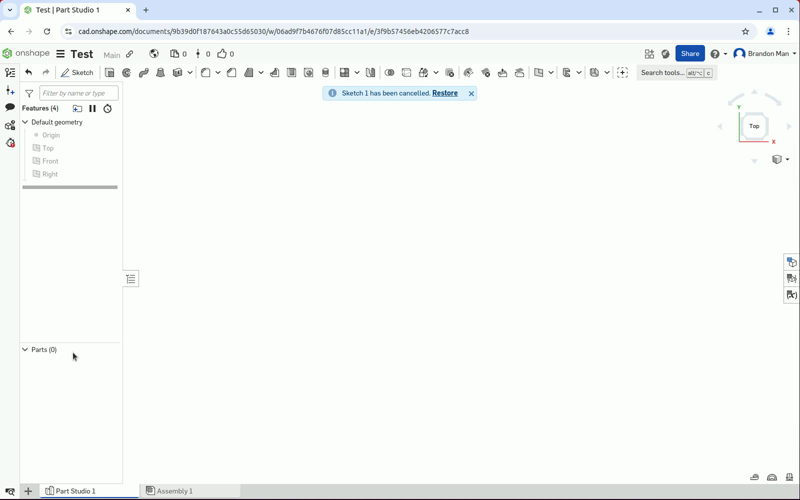
key(up)
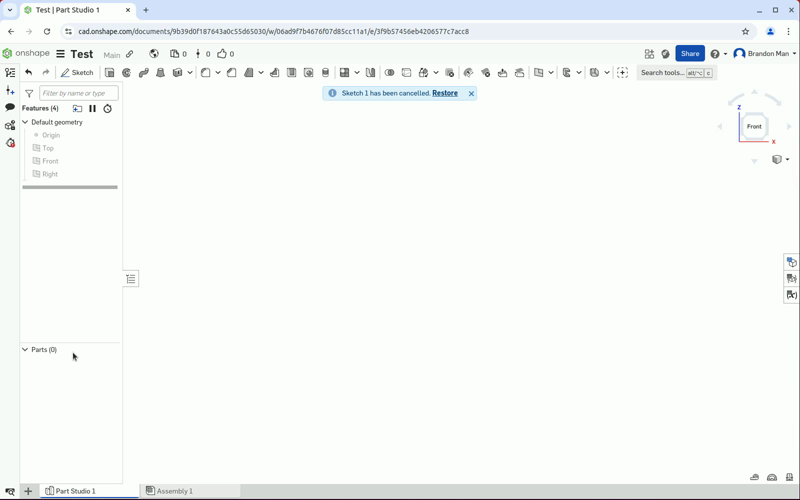
key_up(shift)
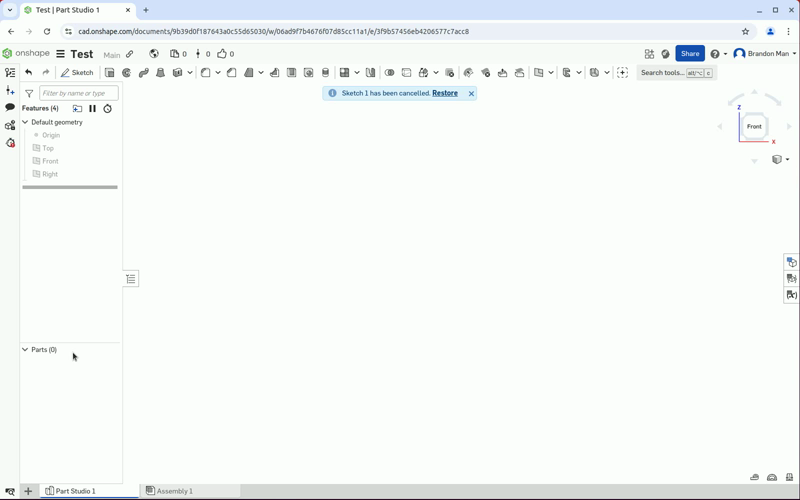
mouse_move(73, 352)
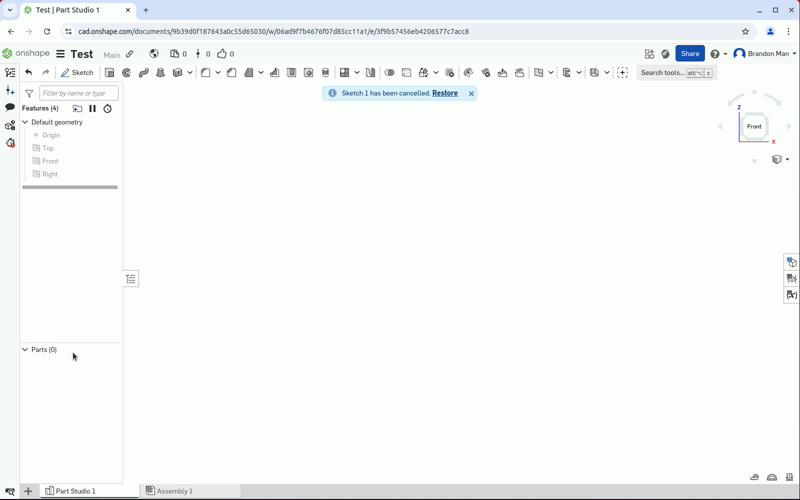
key(shift+y)
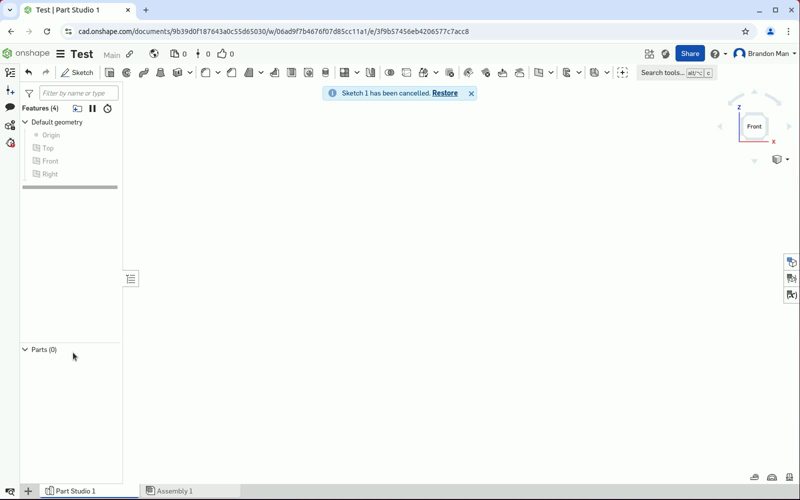
key(shift+s)
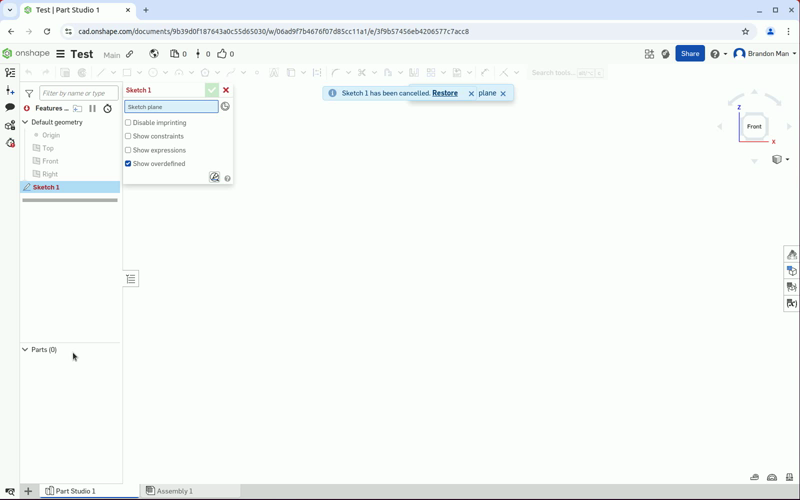
mouse_move(73, 163)
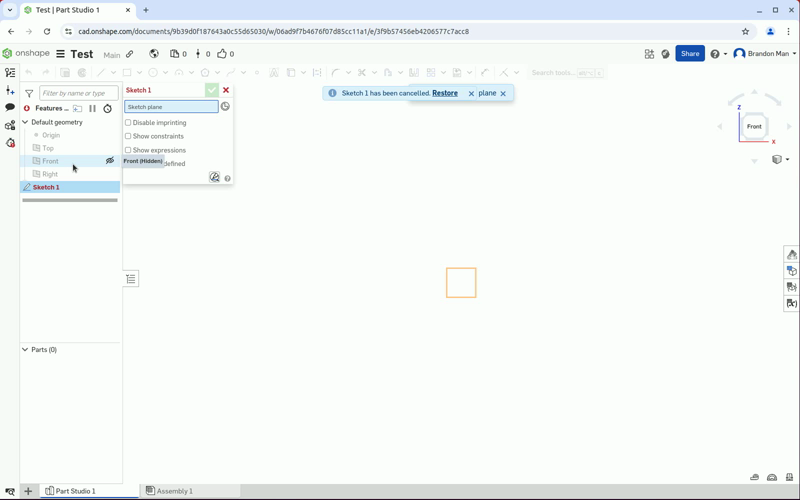
click(73, 163)
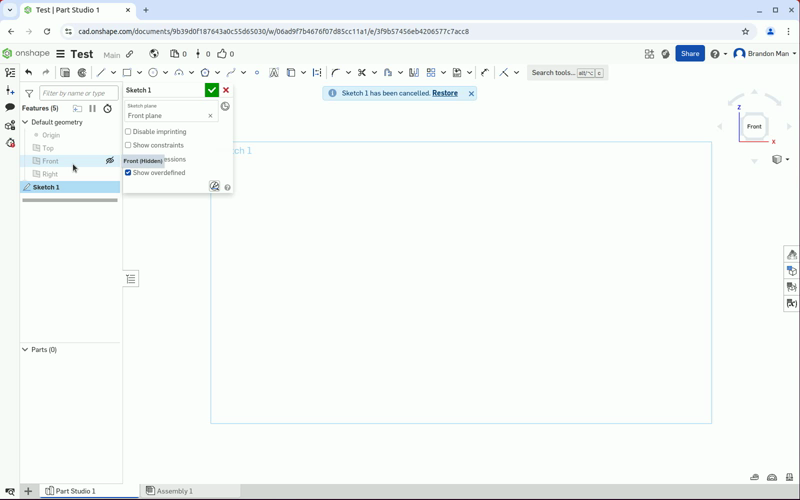
mouse_move(73, 352)
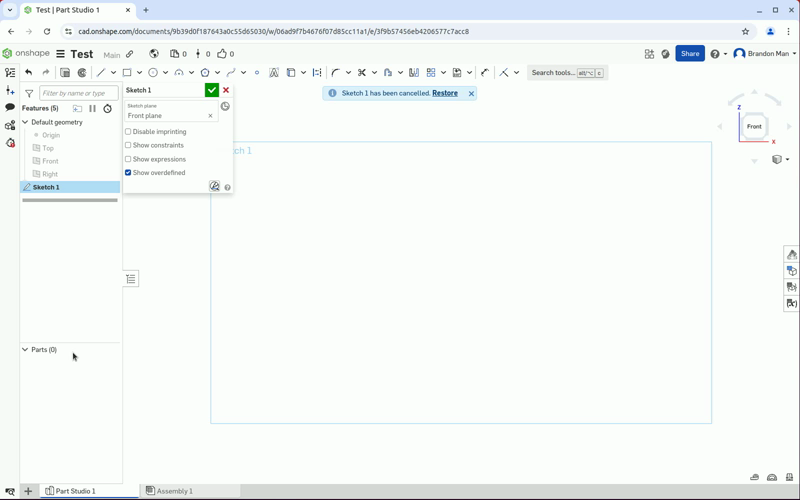
key(y)
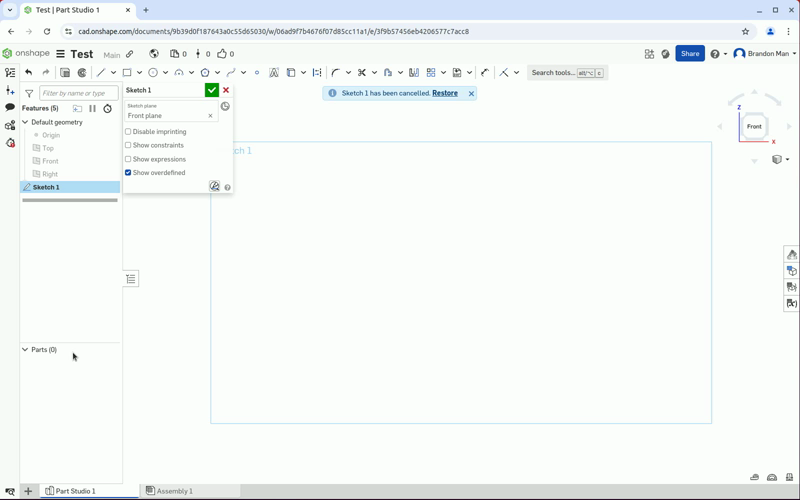
key(c)
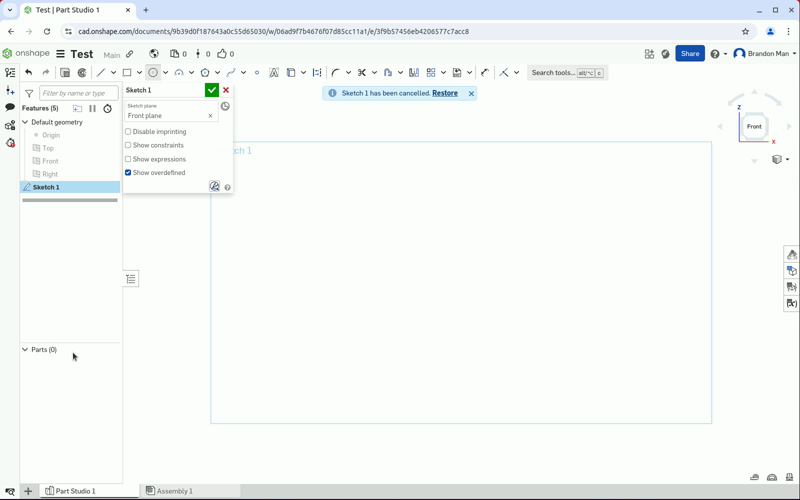
key_down(shift)
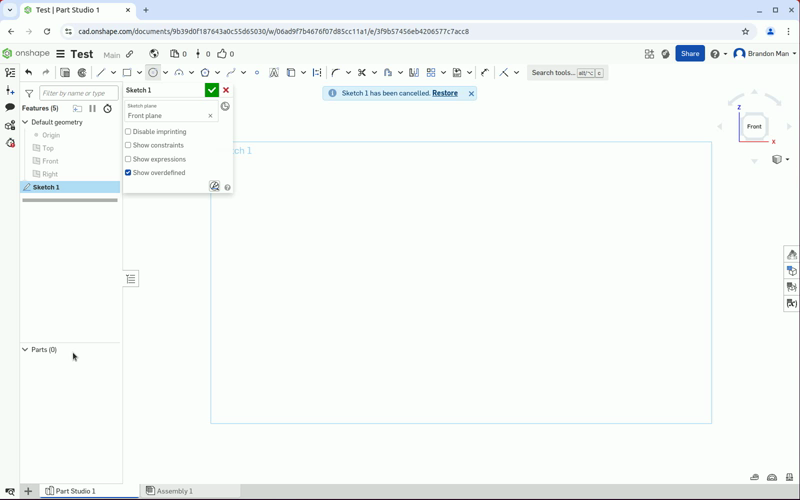
mouse_move(461, 282)
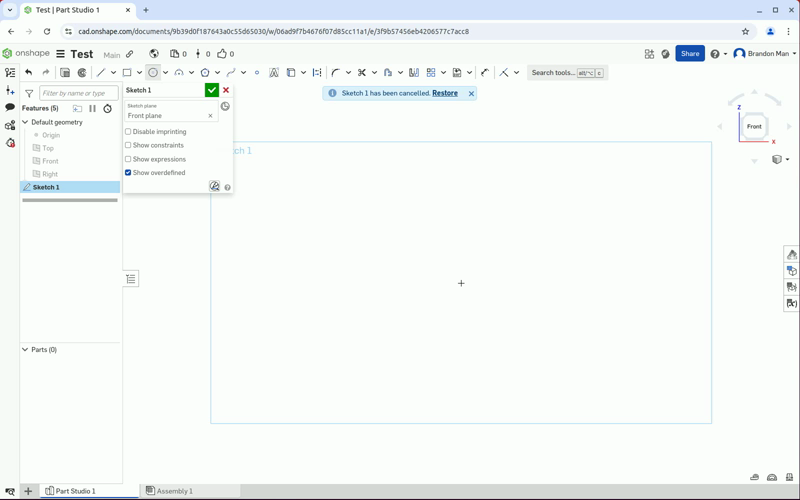
click(461, 282)
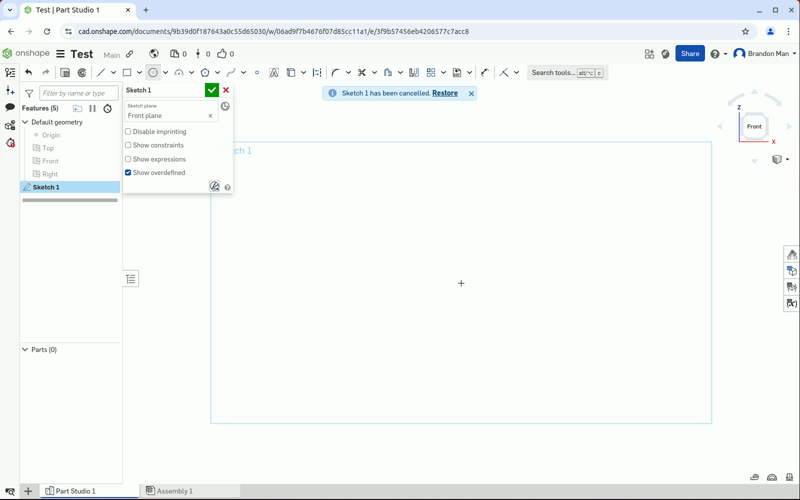
key_up(shift)
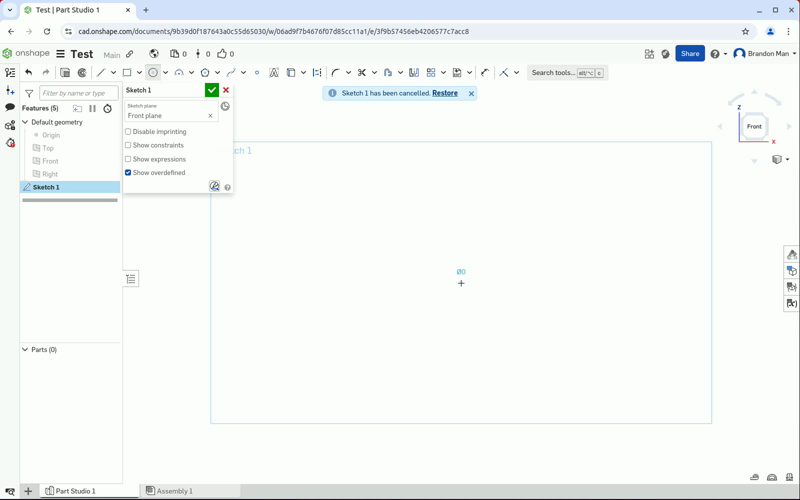
mouse_move(574, 282)
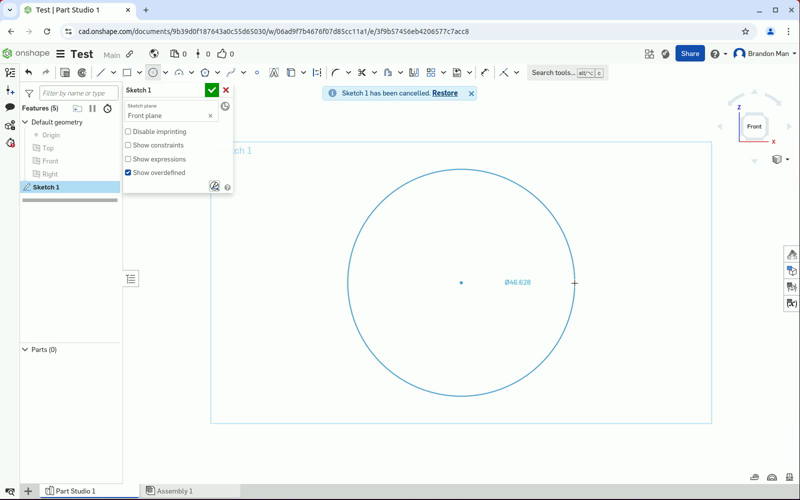
click(574, 282)
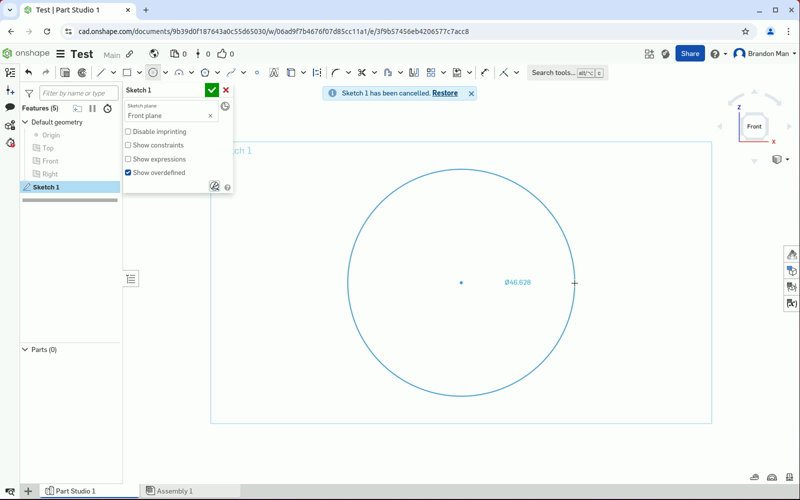
key(esc)
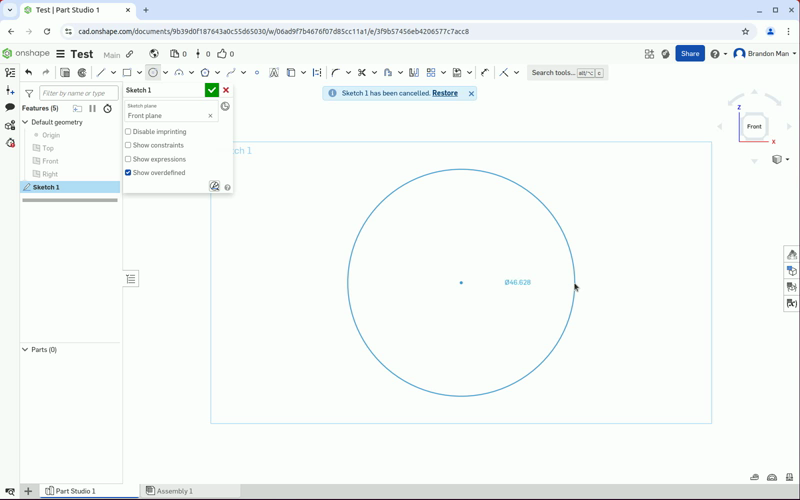
mouse_move(515, 322)
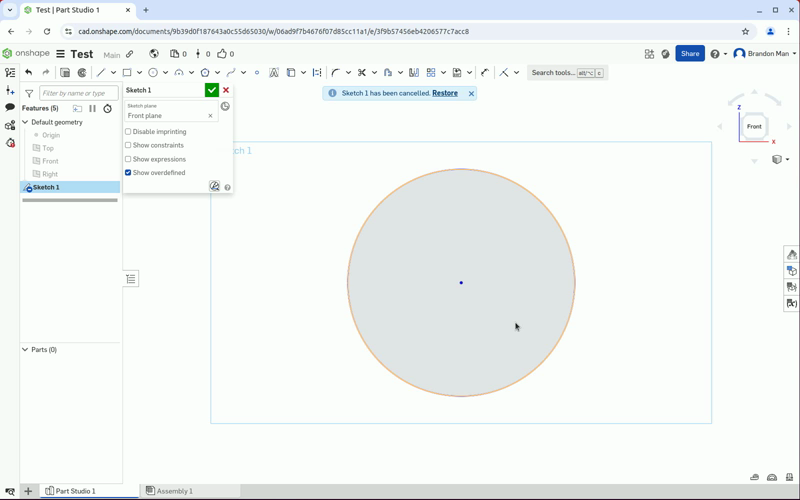
click(515, 322)
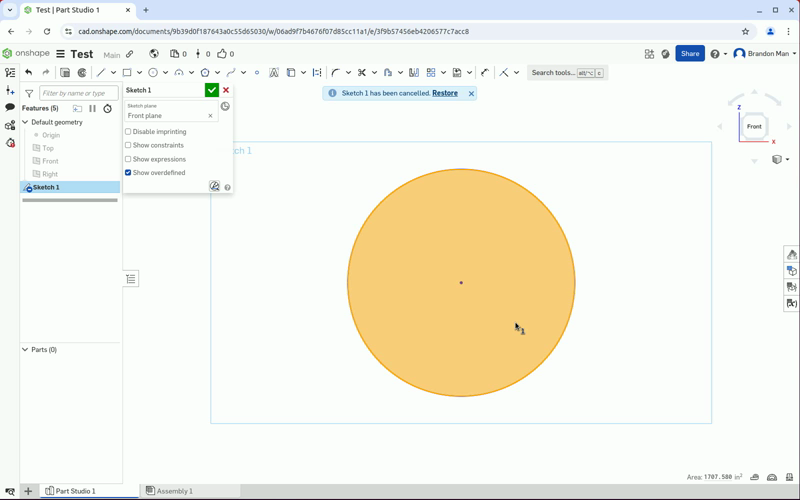
mouse_move(73, 352)
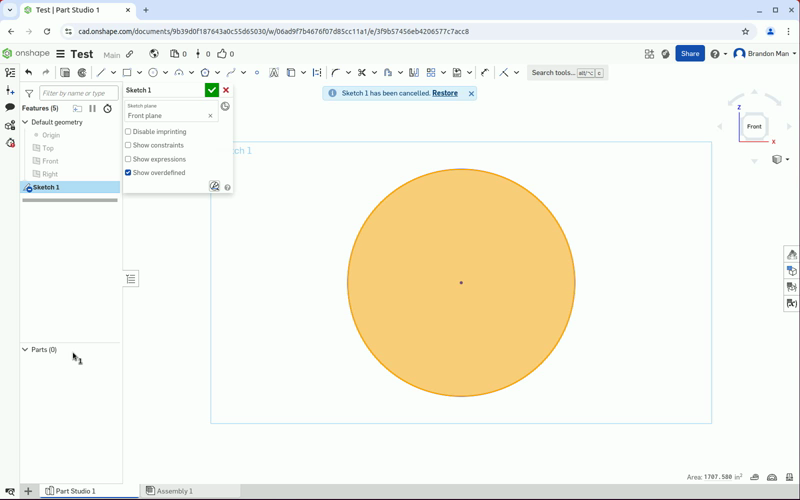
key(shift+y)
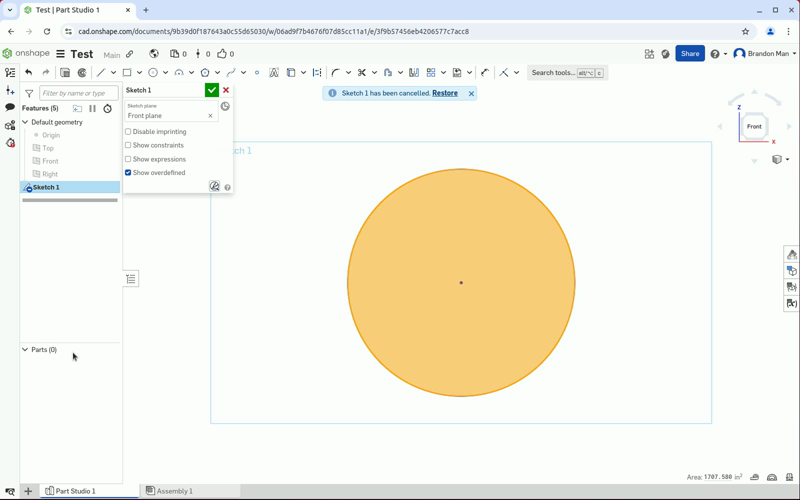
key(shift+e)
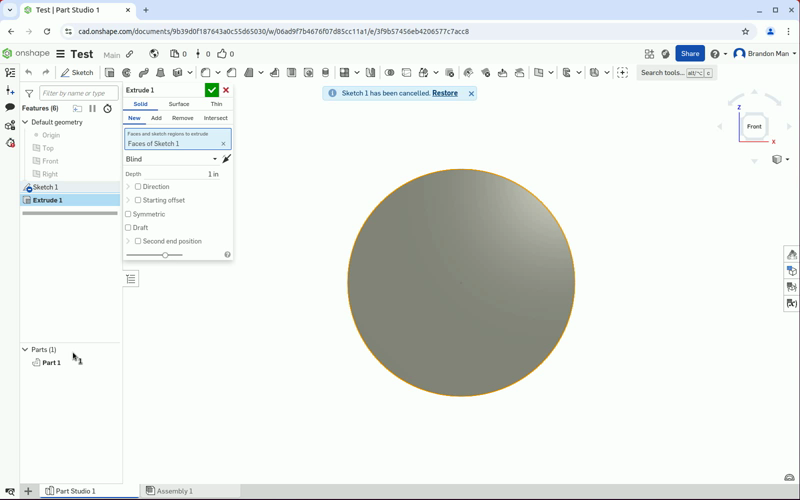
mouse_move(143, 106)
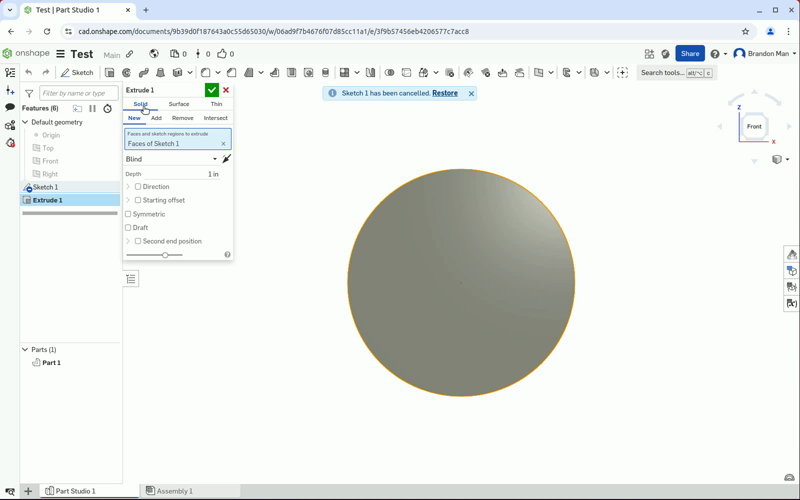
click(143, 106)
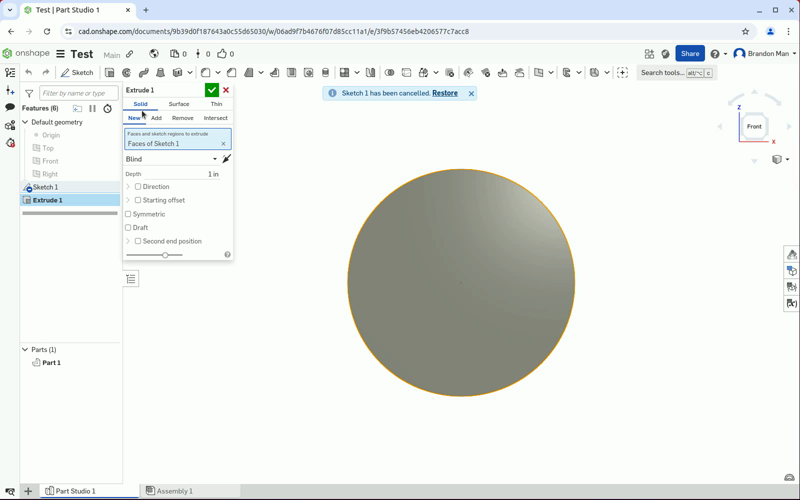
mouse_move(137, 120)
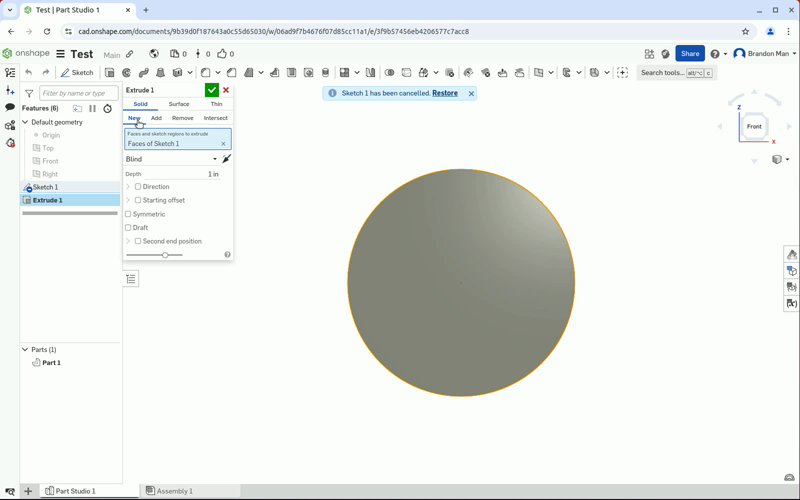
click(137, 120)
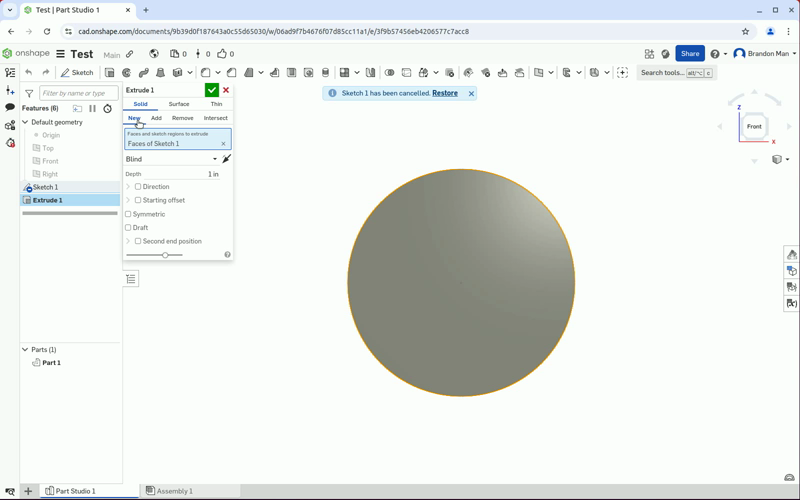
key(tab, 4)
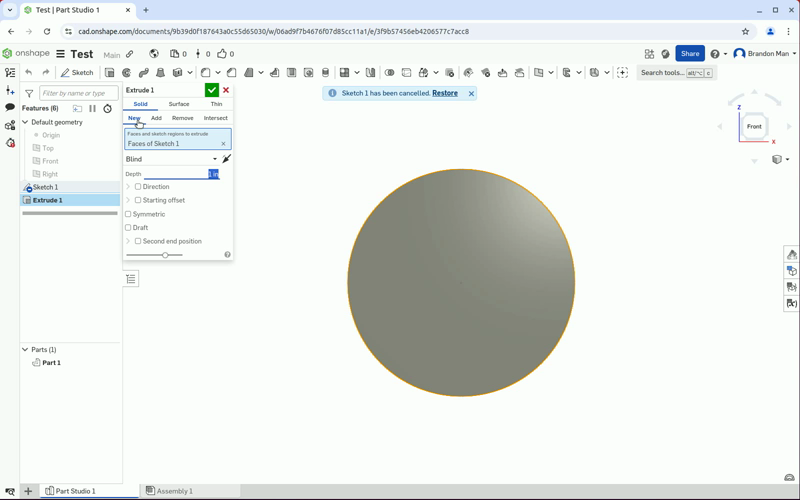
text(9.388)
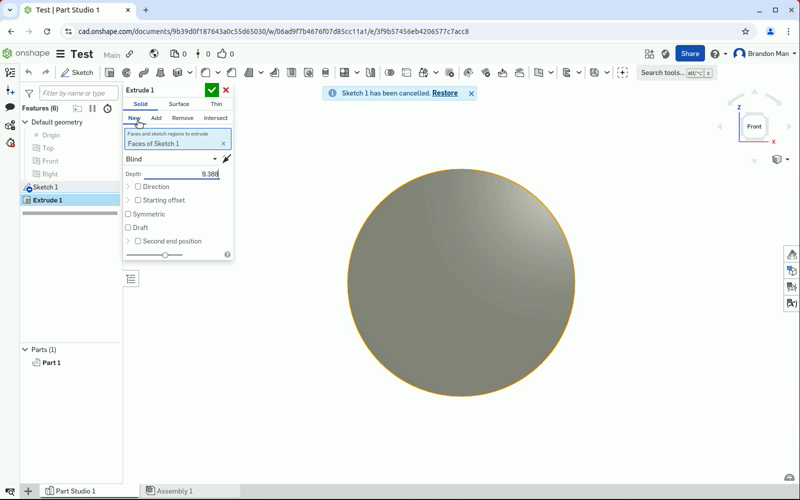
key(enter)
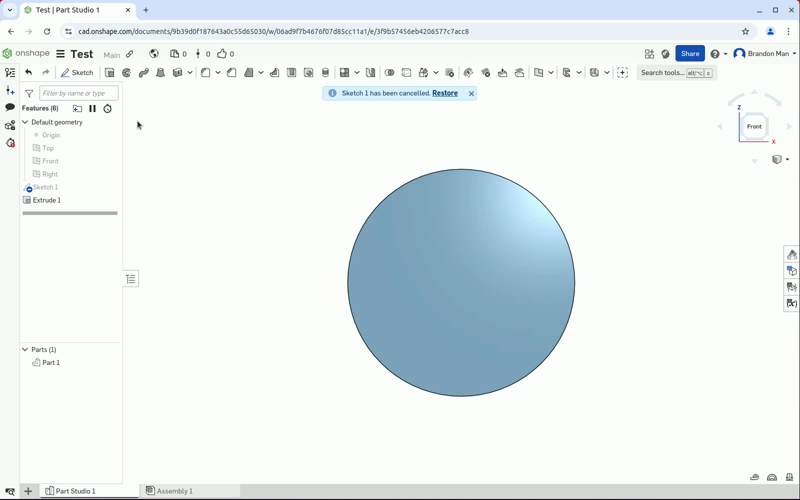
key(shift+h)
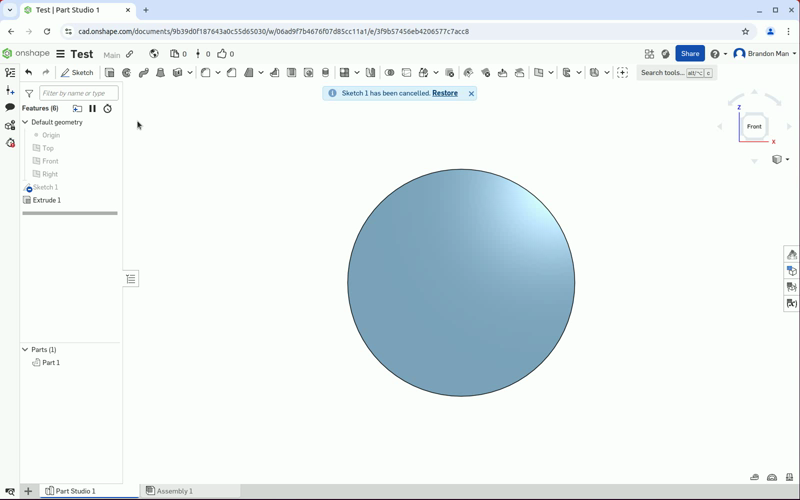
key(shift+h)
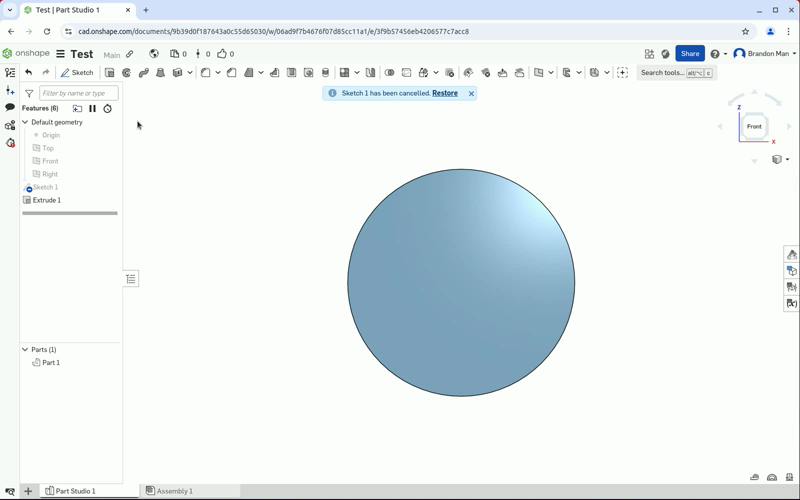
mouse_move(73, 189)
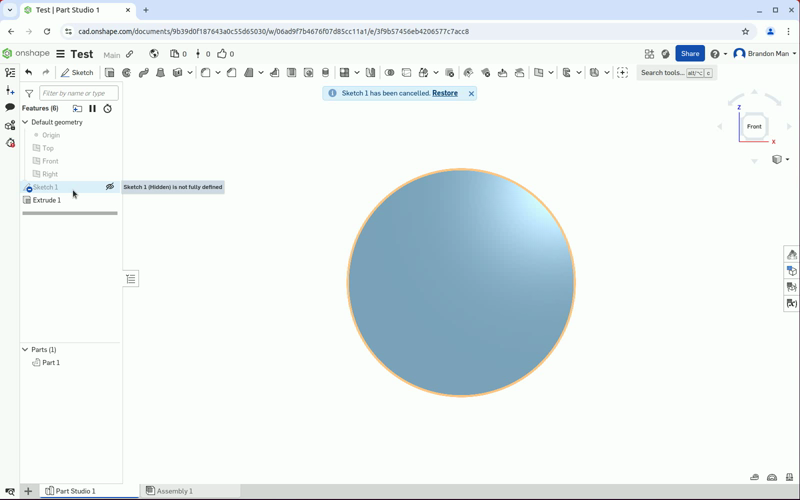
click(73, 189)
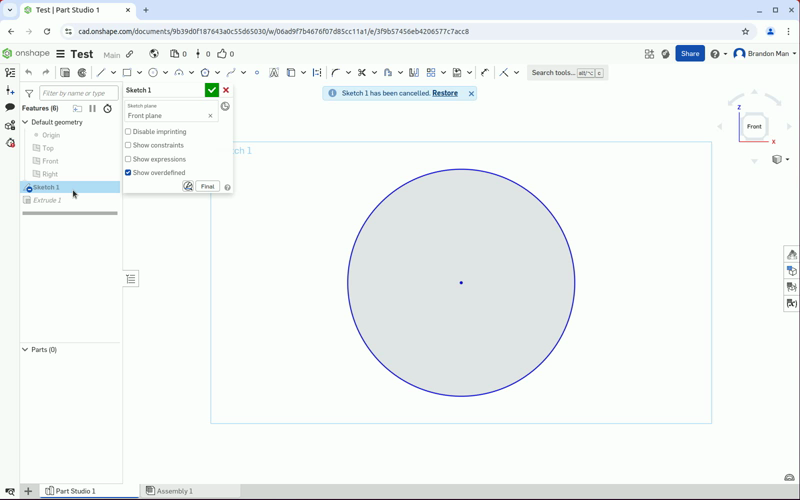
mouse_move(229, 92)
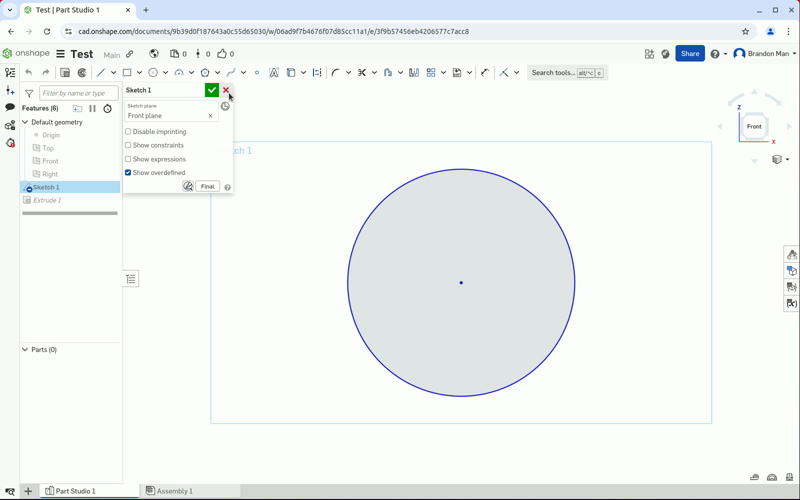
click(229, 92)
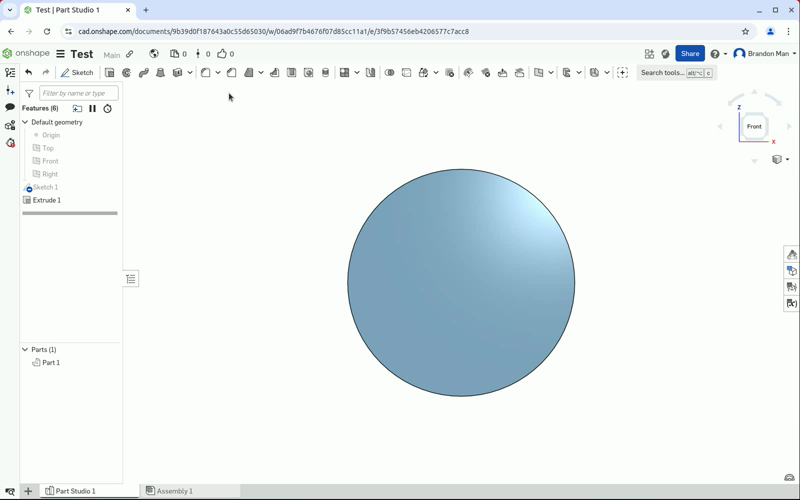
mouse_move(541, 75)
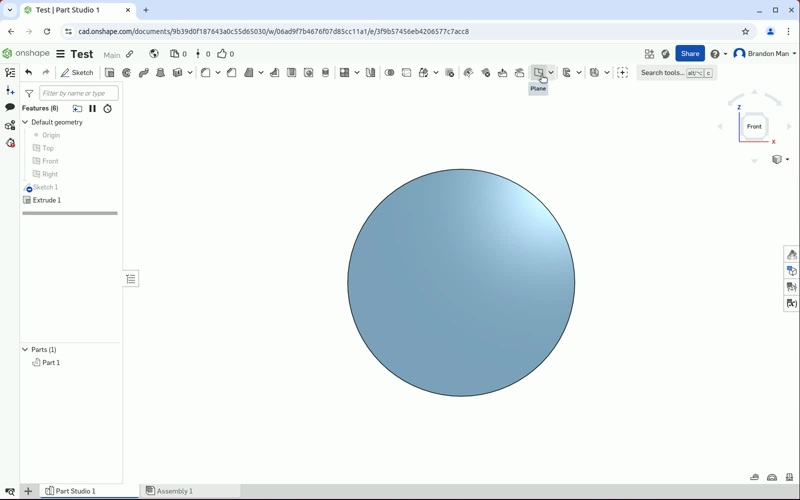
click(541, 75)
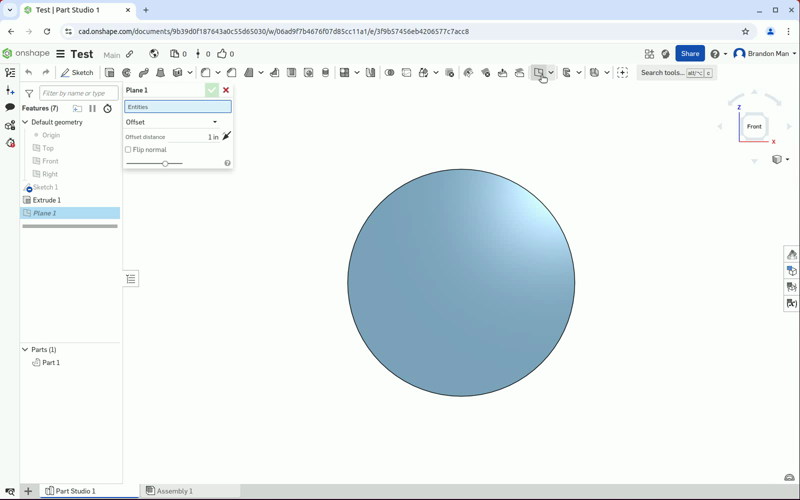
mouse_move(73, 163)
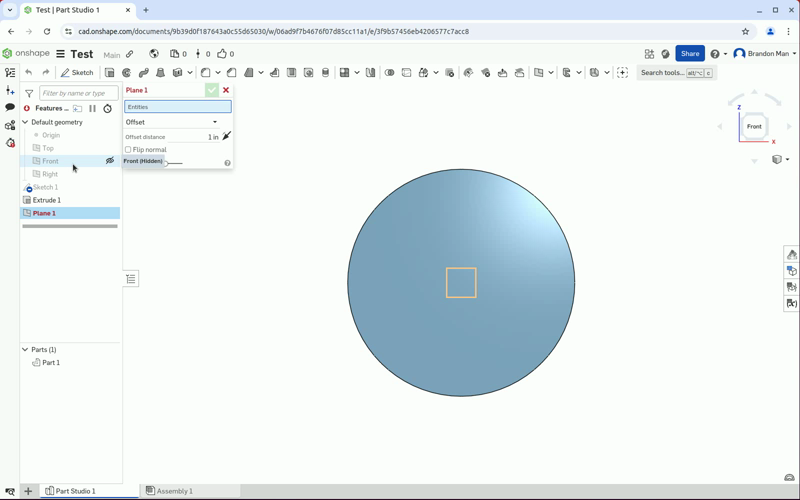
click(73, 163)
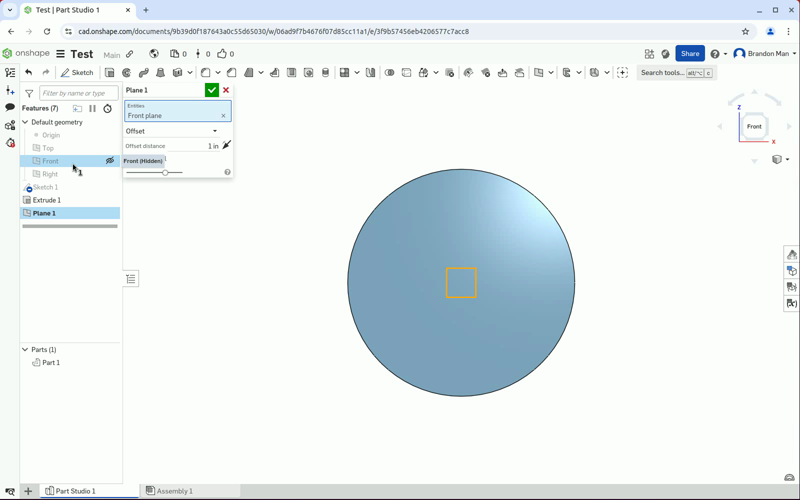
key(tab, 2)
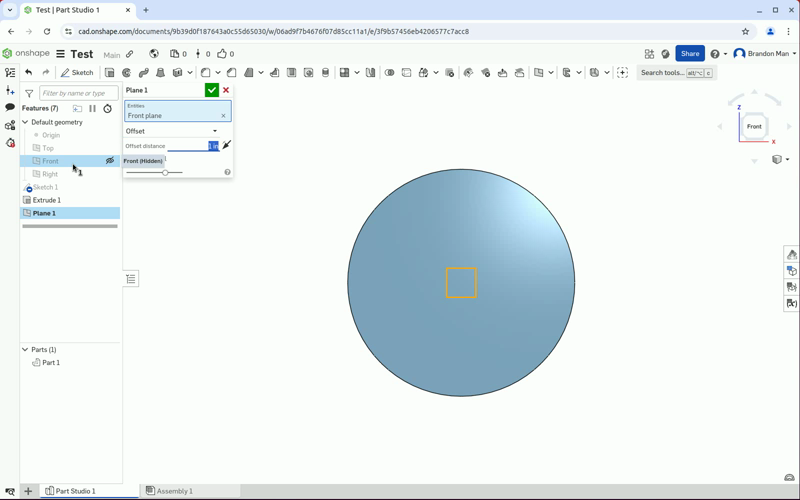
text(9.397)
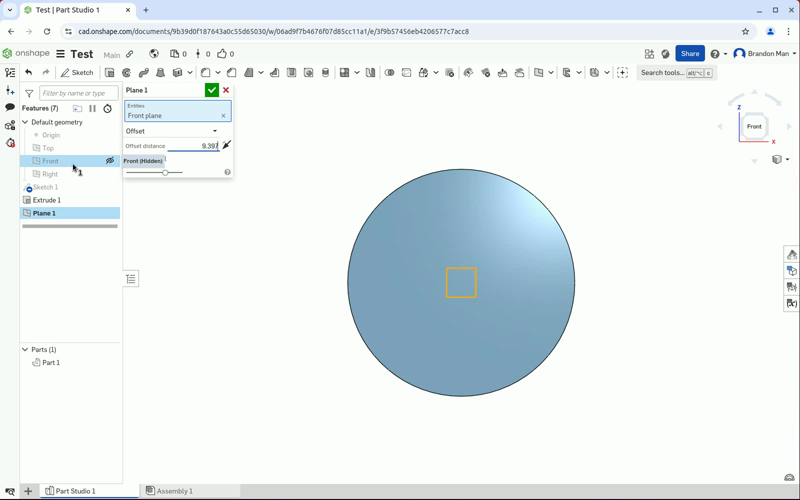
key(enter, 2)
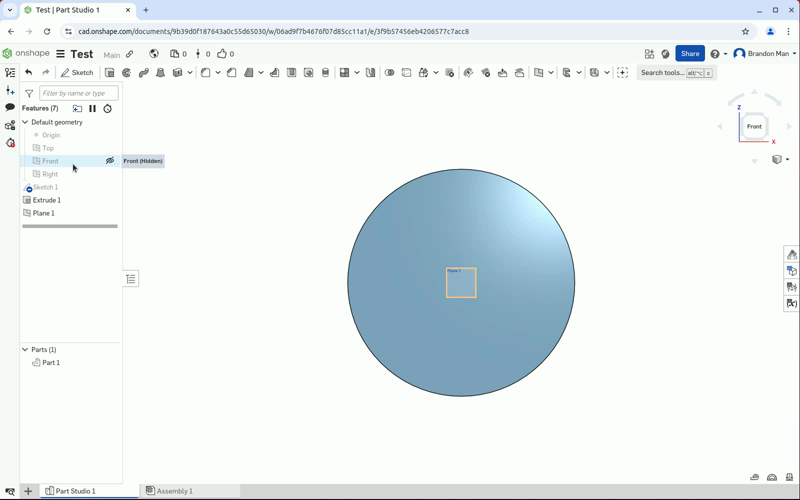
key(shift+s)
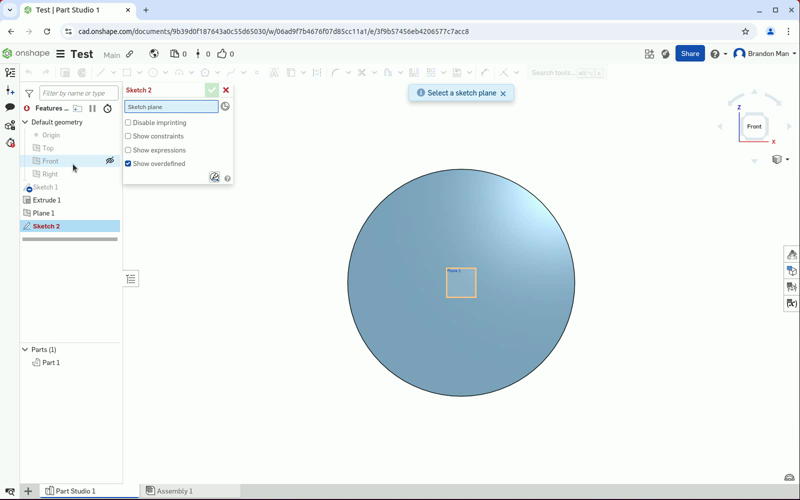
mouse_move(73, 215)
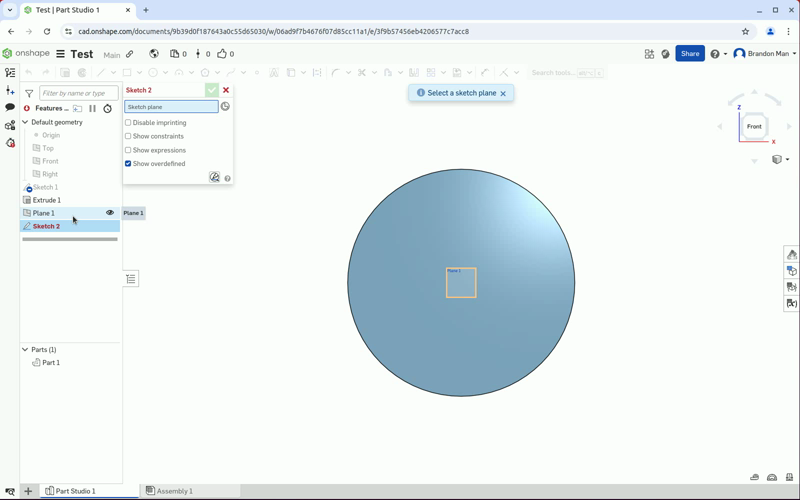
click(73, 215)
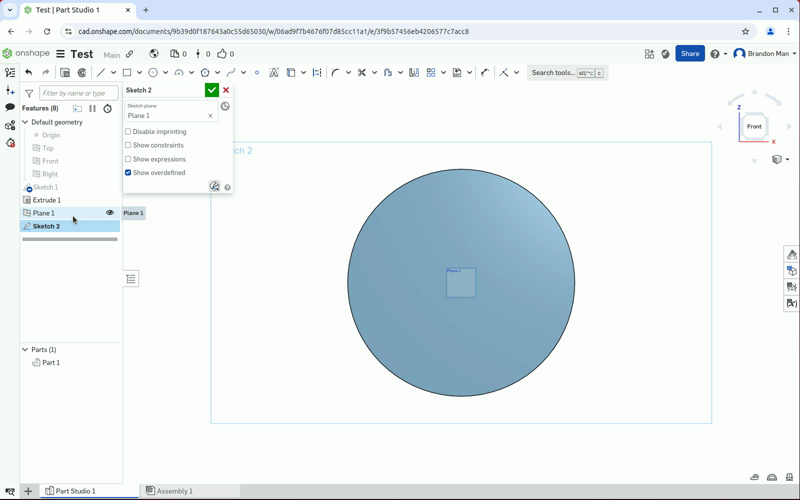
mouse_move(73, 352)
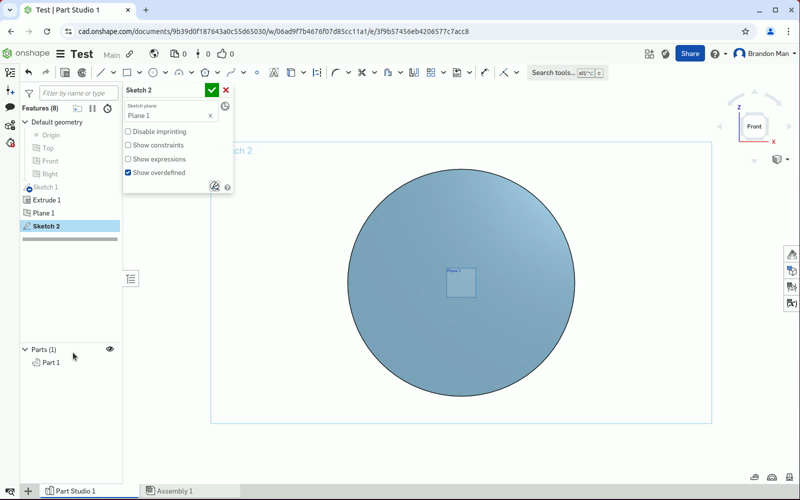
key(y)
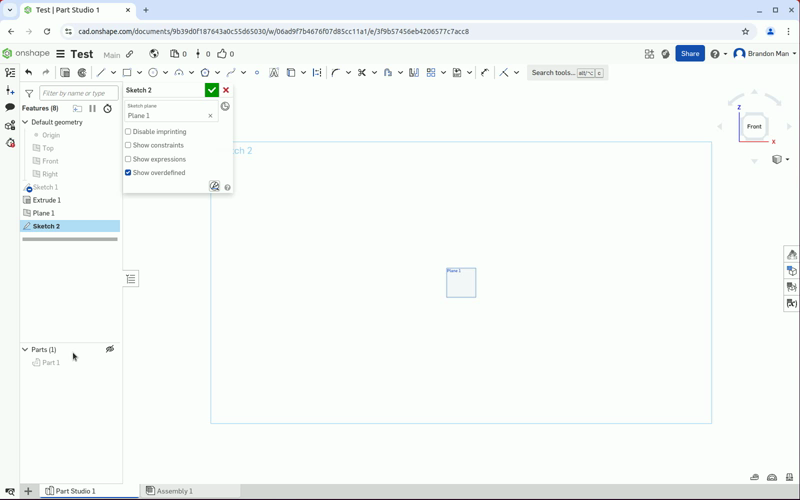
key(c)
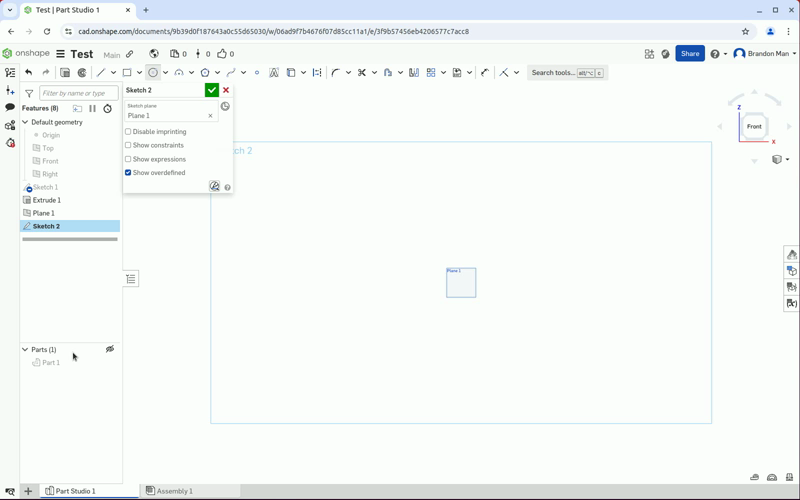
key_down(shift)
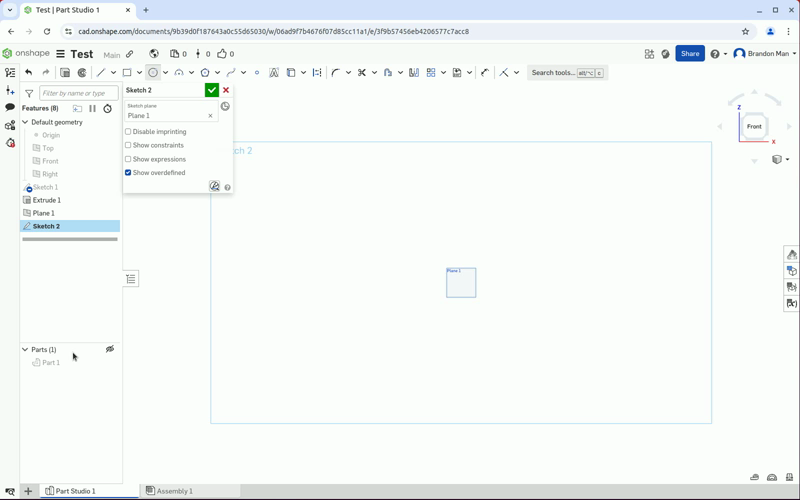
mouse_move(489, 251)
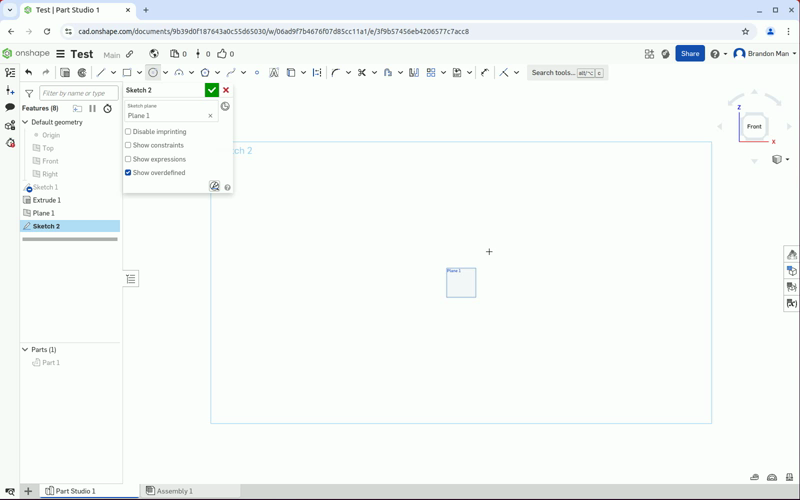
click(489, 251)
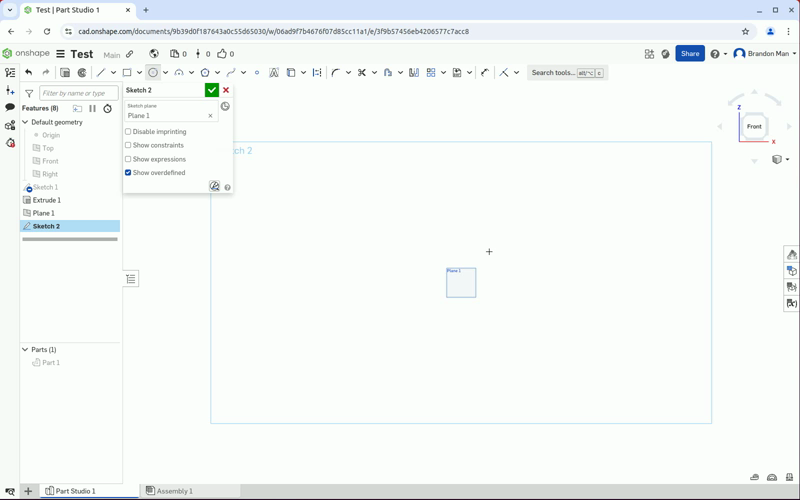
key_up(shift)
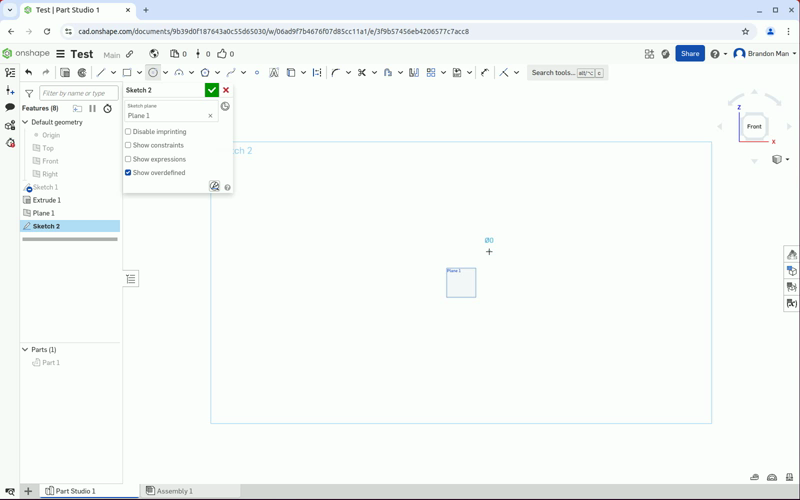
mouse_move(540, 251)
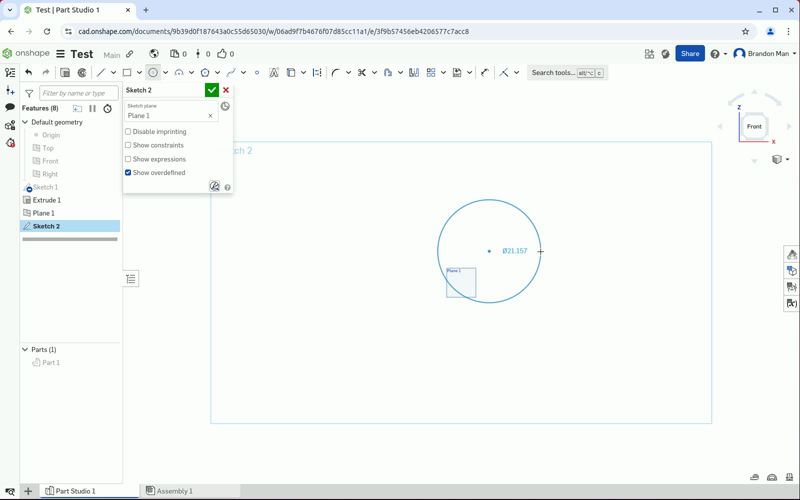
click(540, 251)
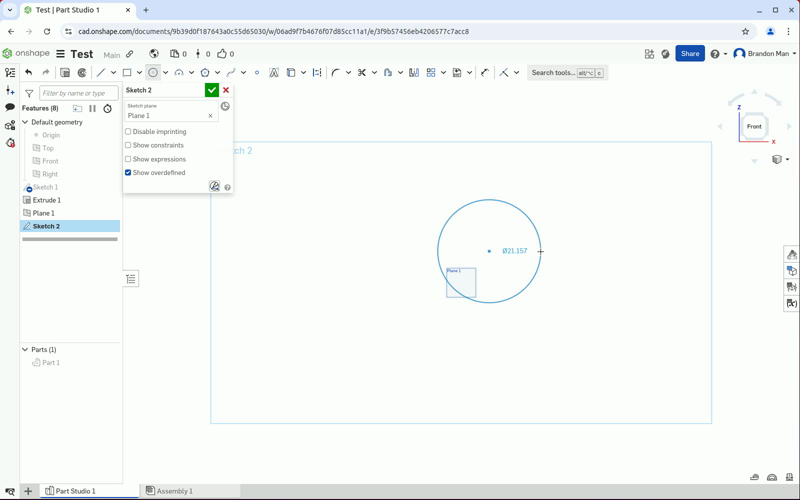
key(esc)
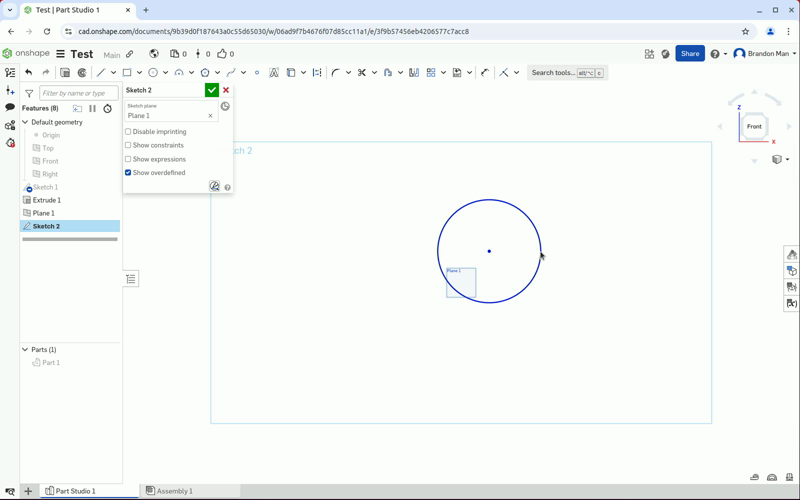
mouse_move(531, 256)
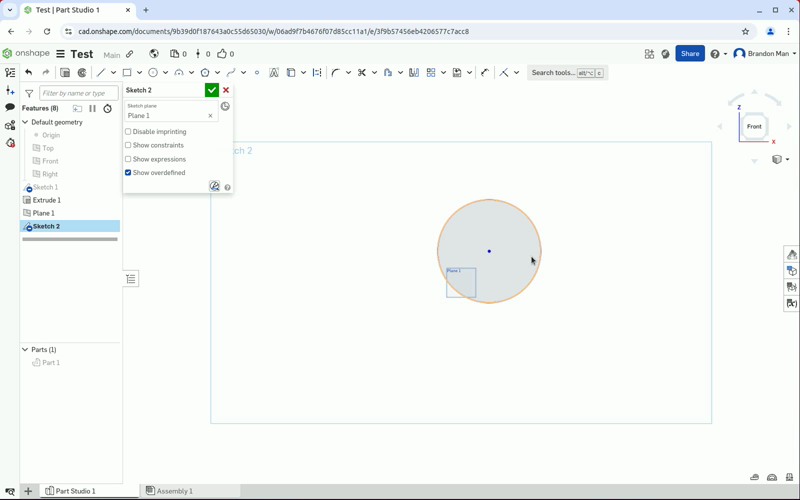
click(531, 256)
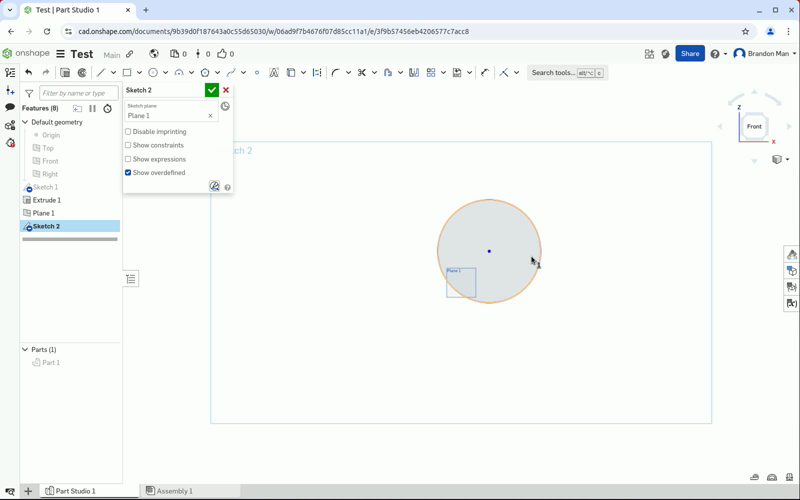
mouse_move(73, 352)
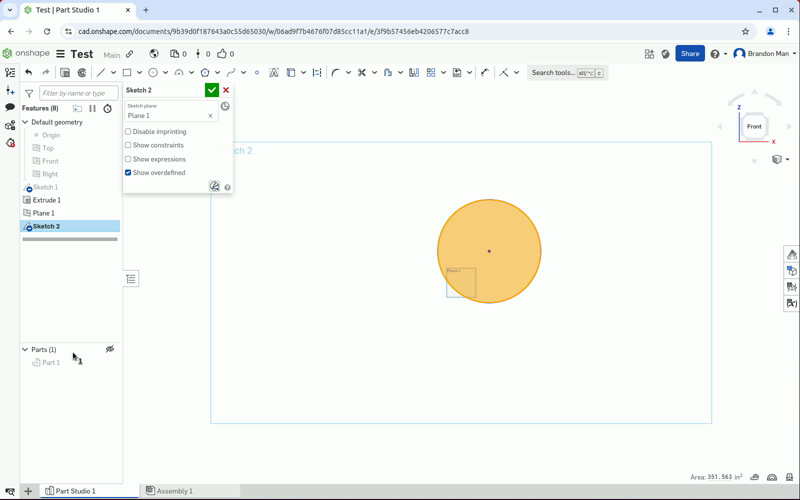
key(shift+y)
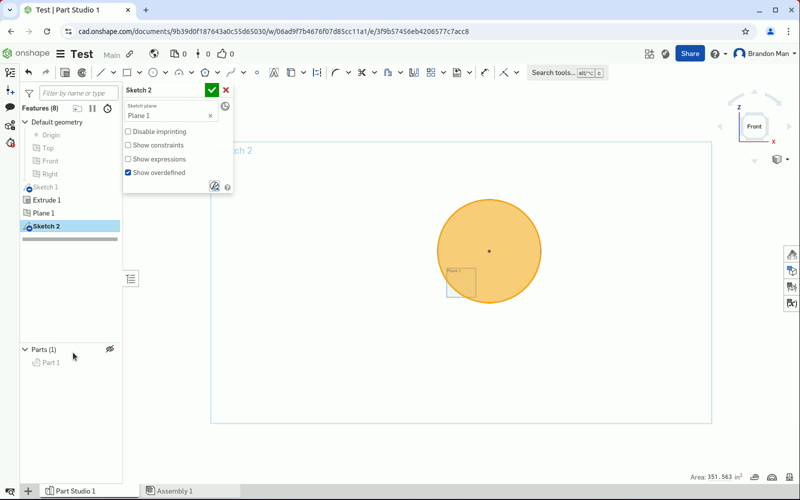
key(shift+e)
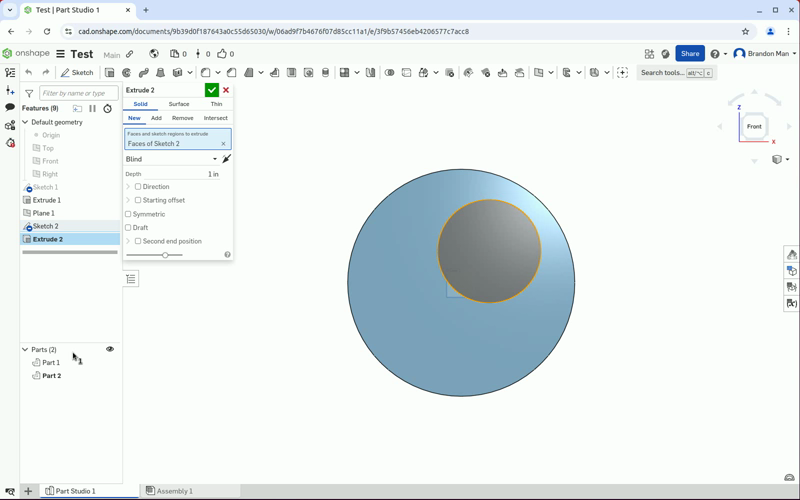
mouse_move(143, 106)
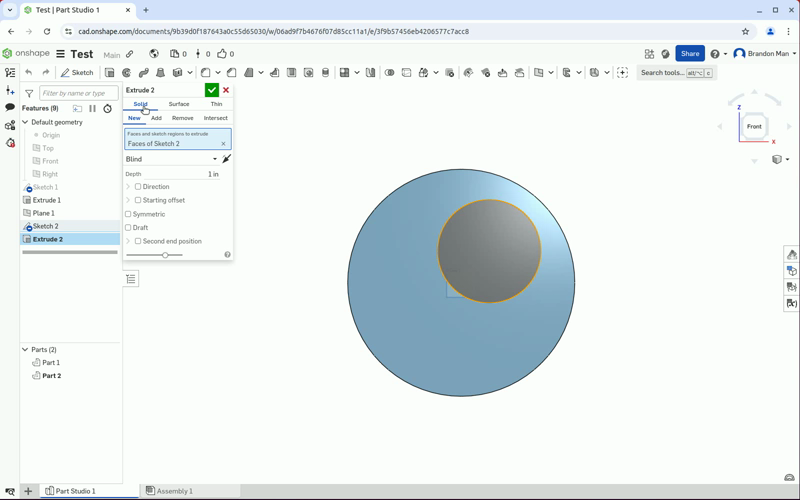
click(143, 106)
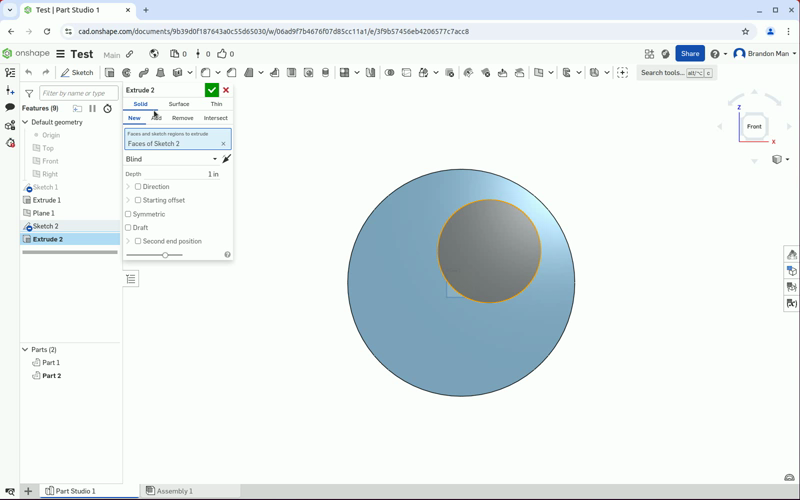
mouse_move(186, 120)
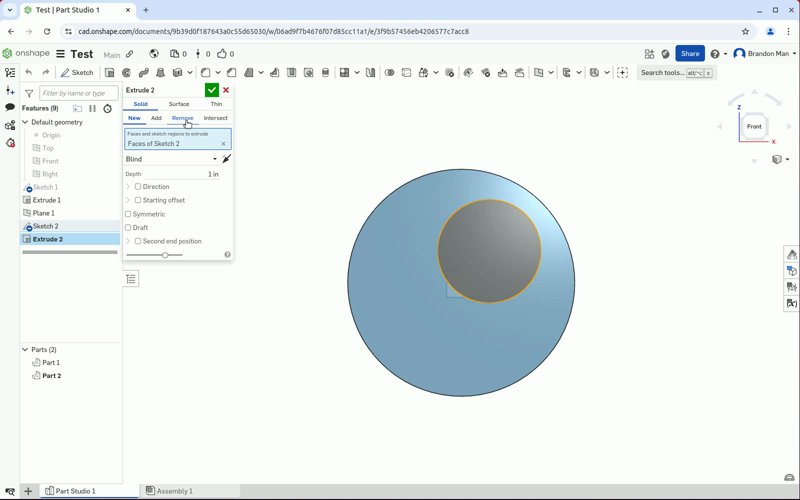
click(186, 120)
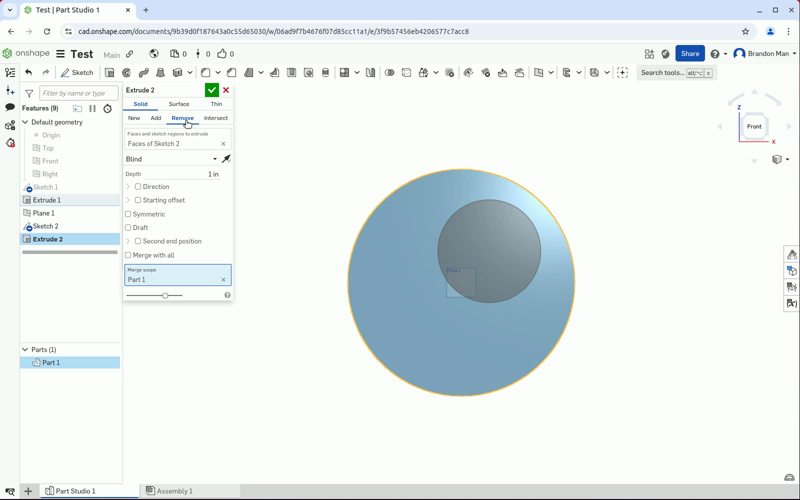
key(tab, 4)
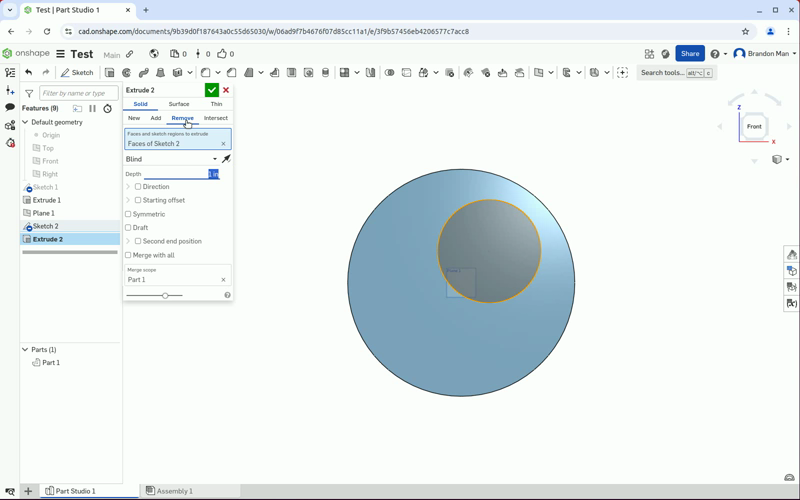
text(30.811)
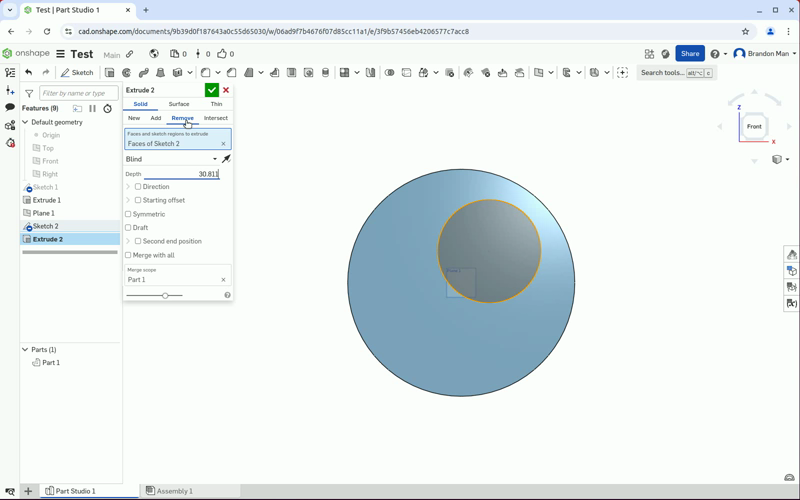
key(tab, 6)
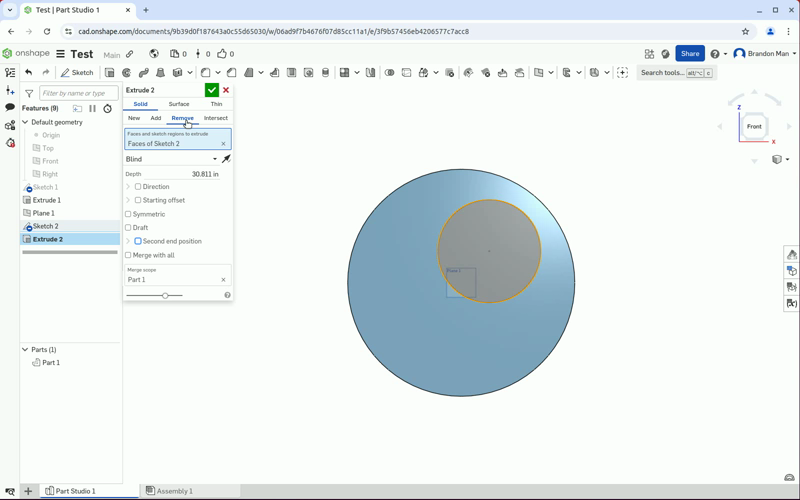
key(space)
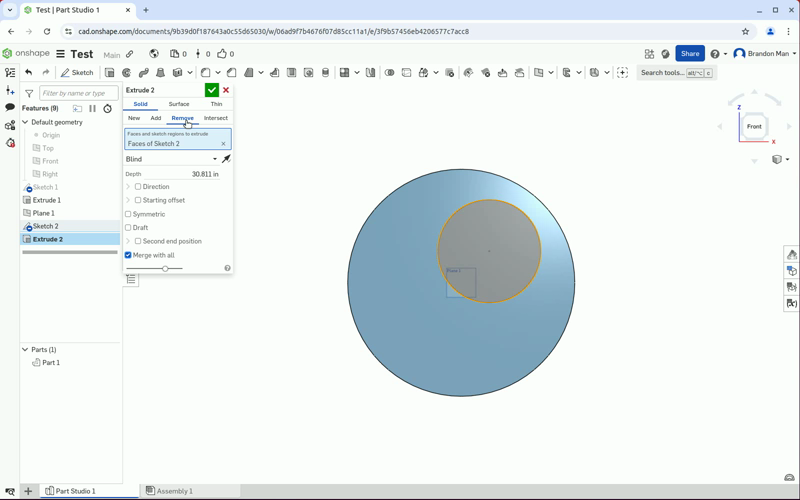
key(enter)
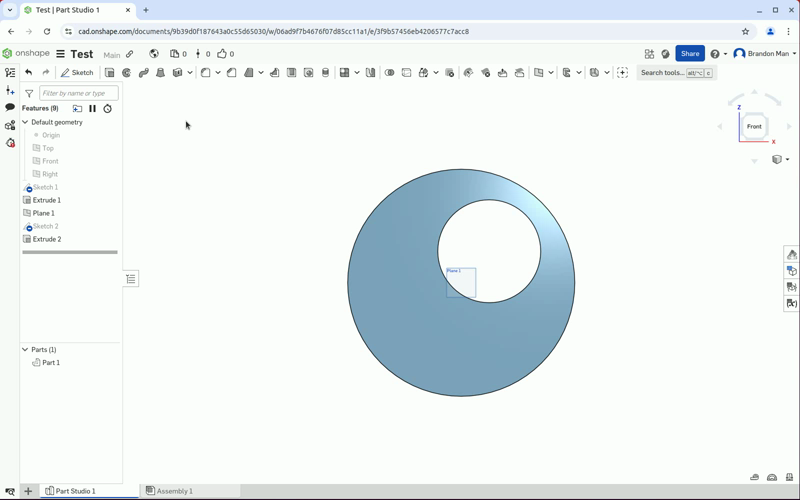
key(shift+h)
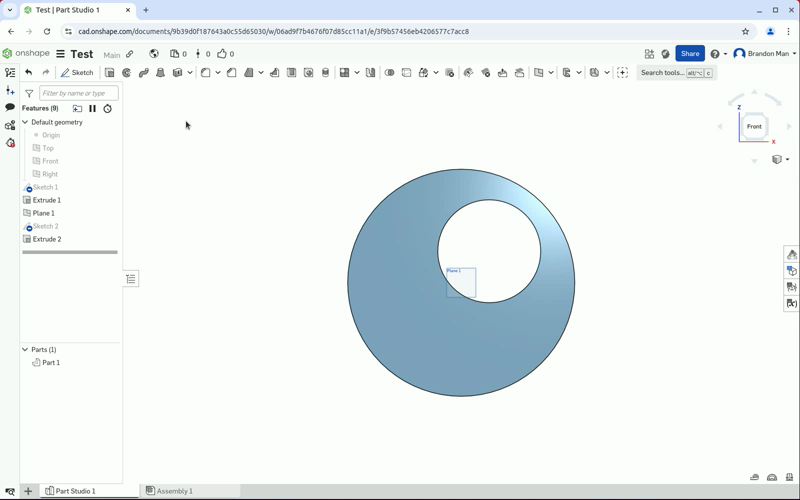
key(shift+h)
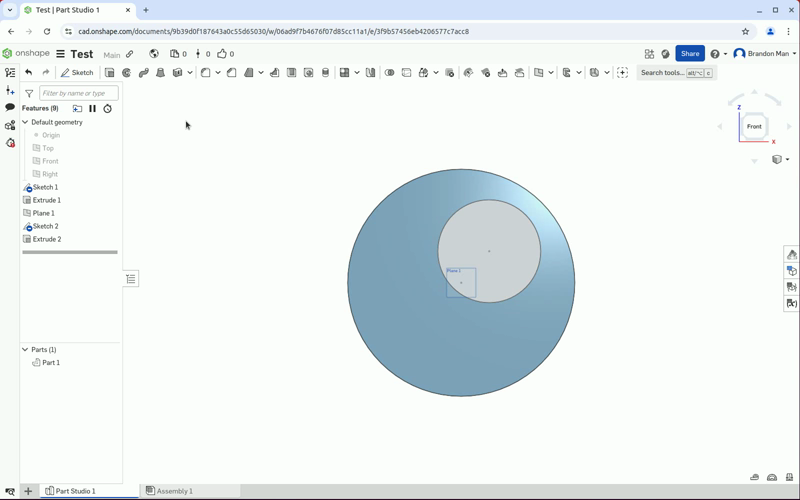
key(shift+7)
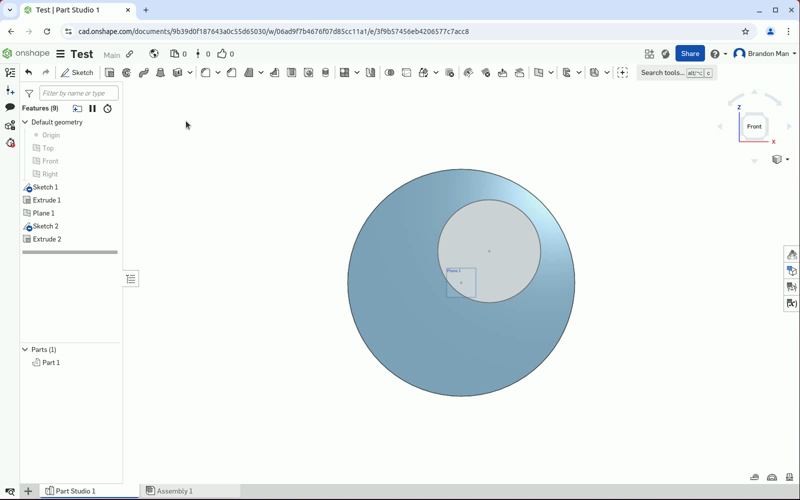
key(left, 2)
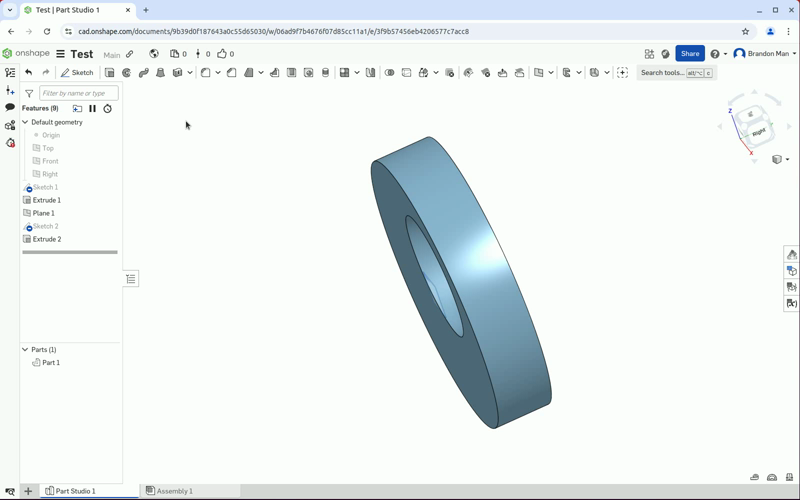
key(down, 2)
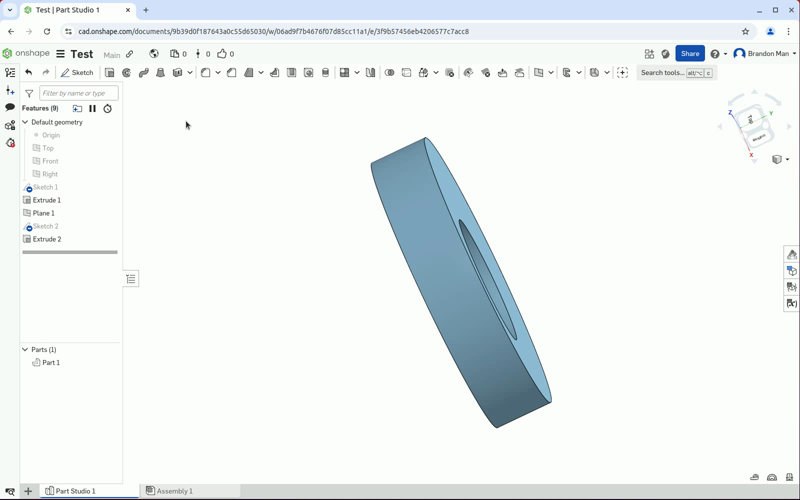
key(up, 2)
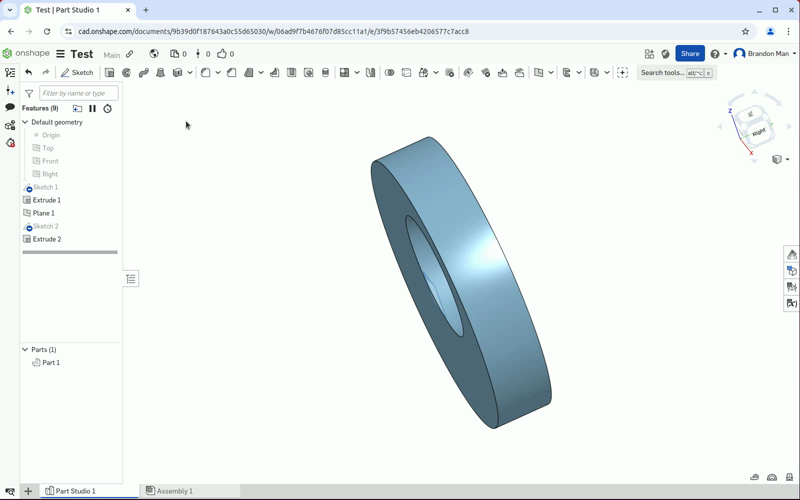
key(right, 2)
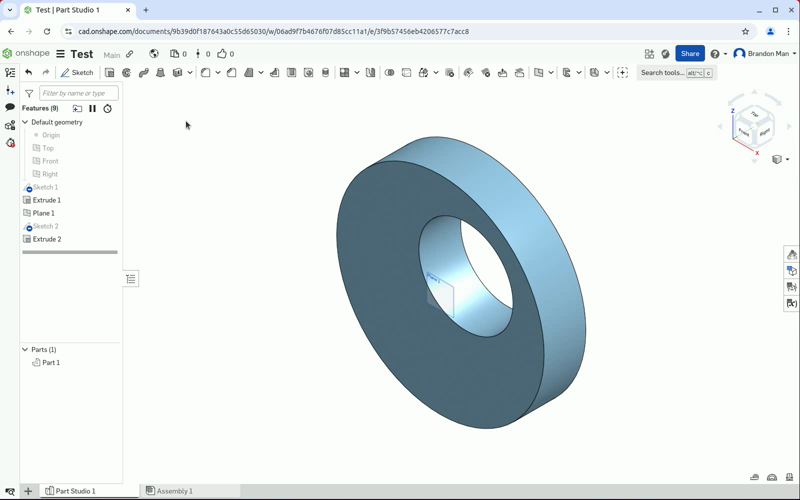
mouse_move(73, 189)
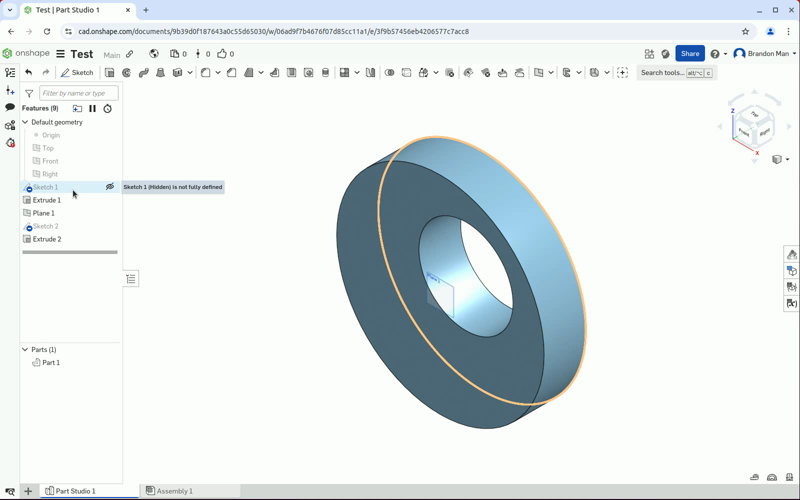
click(73, 189)